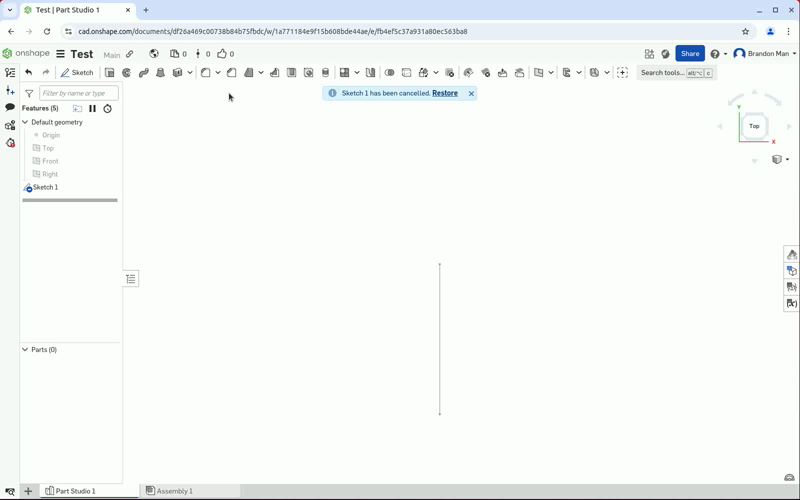
key(shift+h)
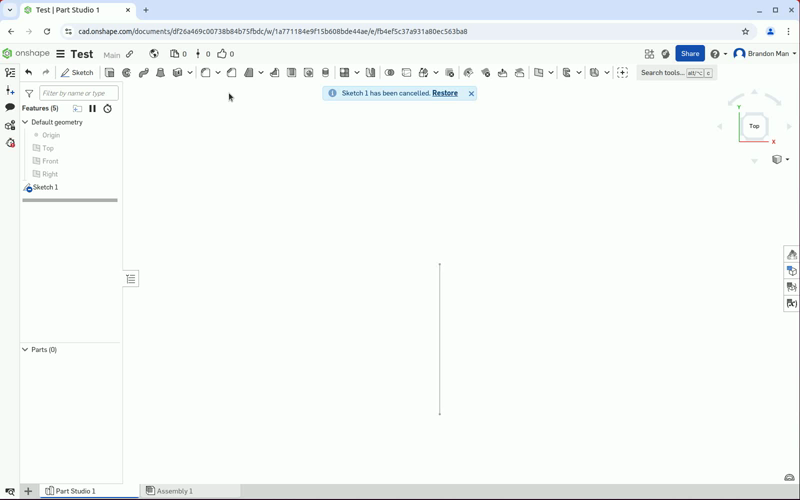
key(shift+s)
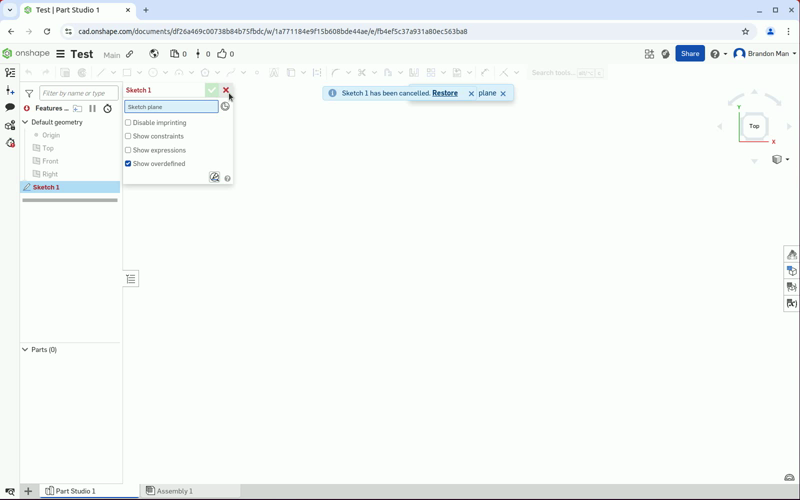
mouse_move(73, 150)
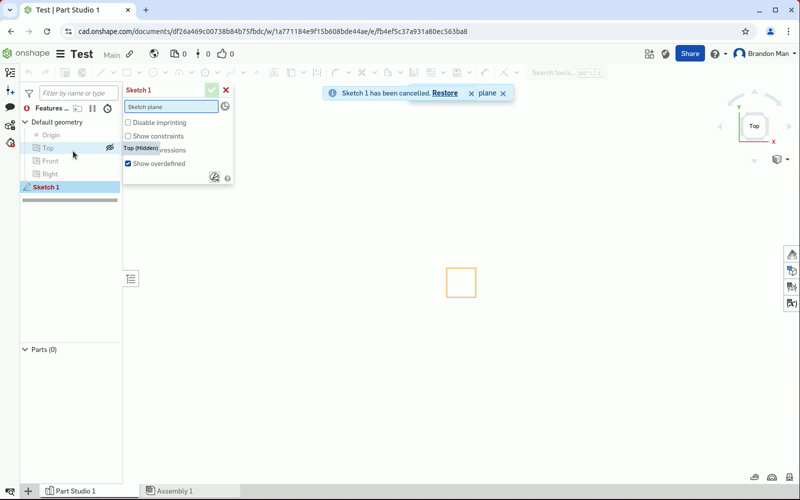
click(73, 150)
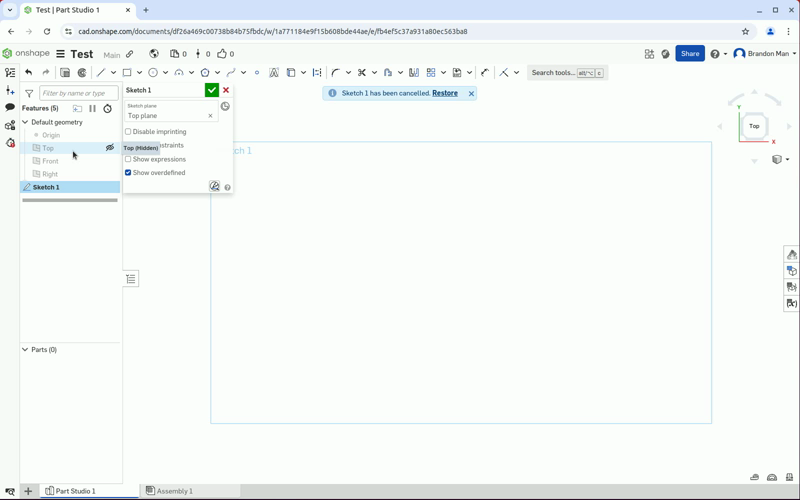
mouse_move(73, 352)
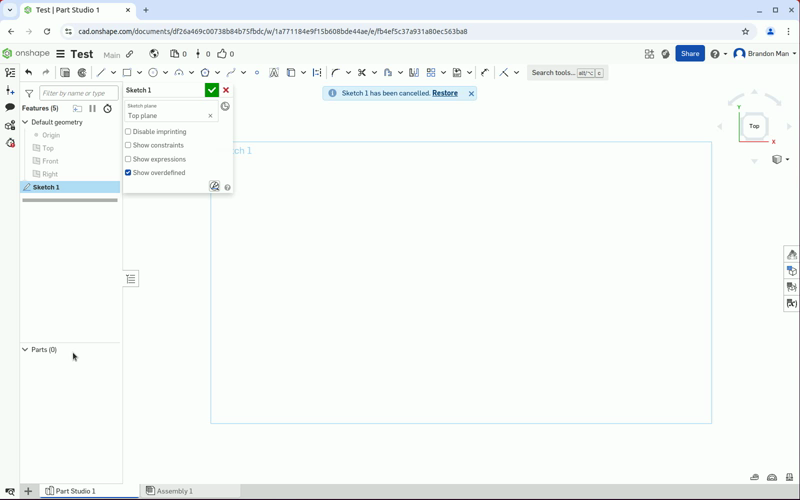
key(y)
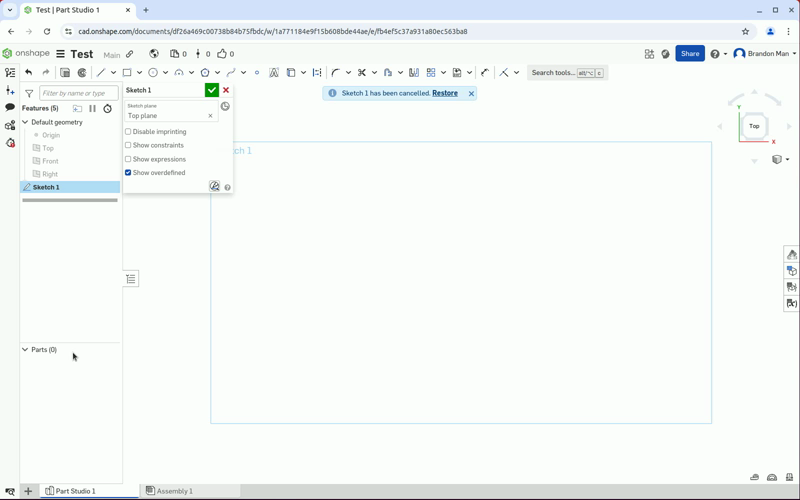
key(c)
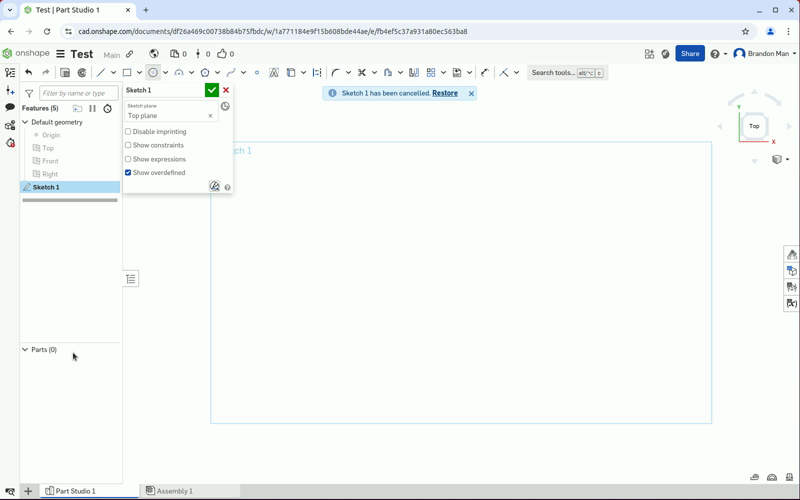
key_down(shift)
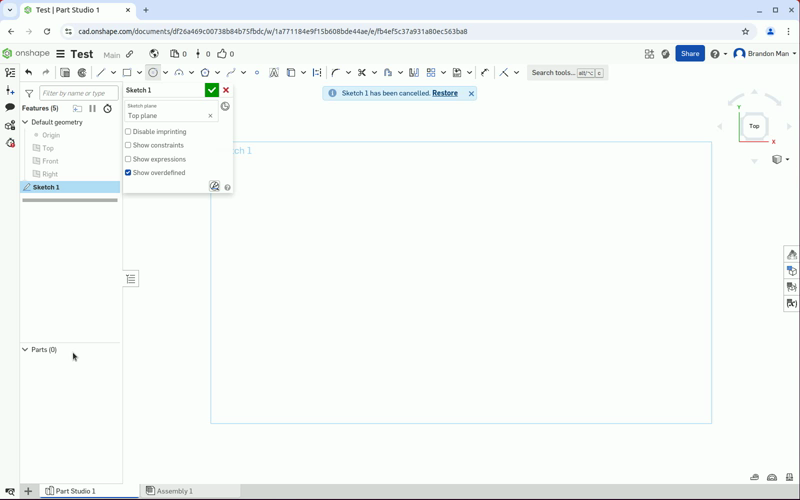
mouse_move(461, 282)
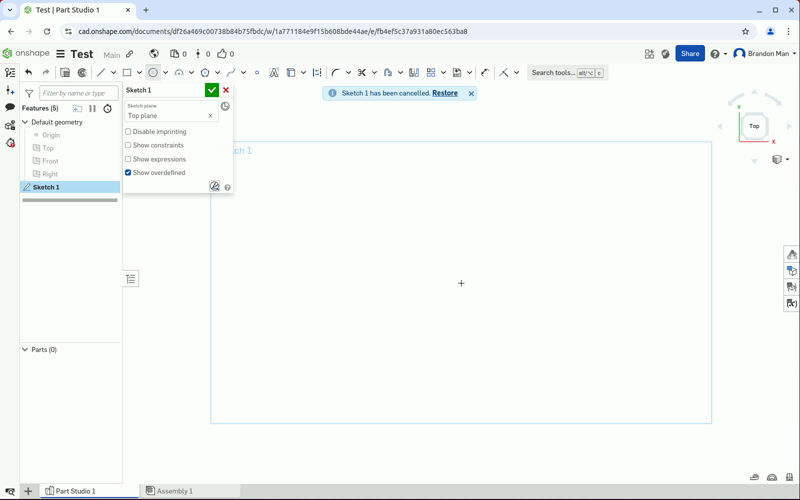
click(461, 282)
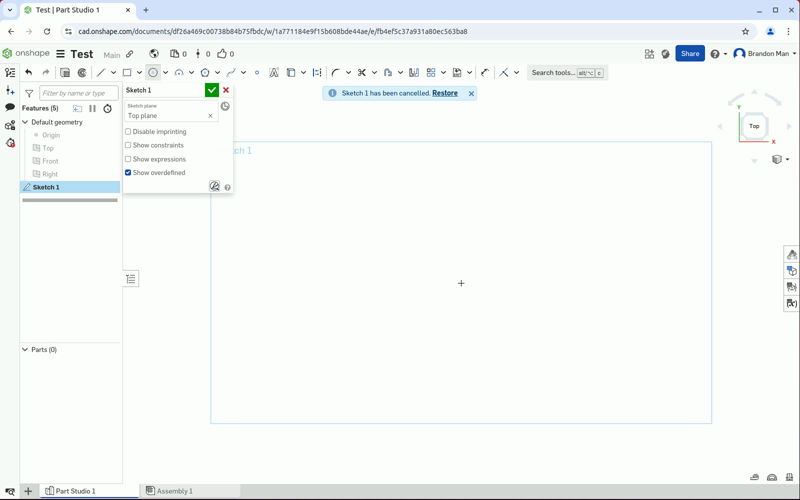
key_up(shift)
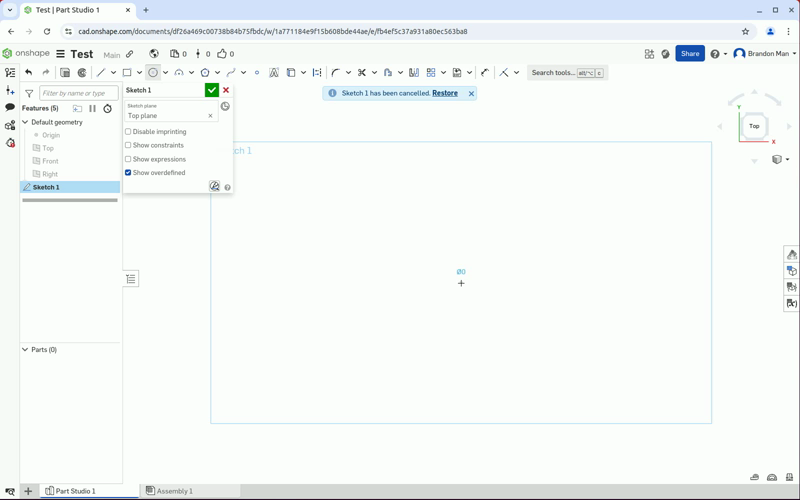
mouse_move(532, 282)
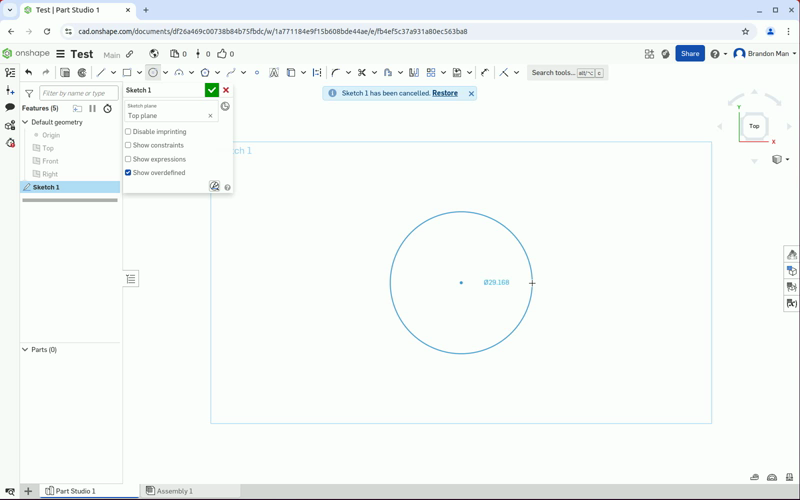
click(532, 282)
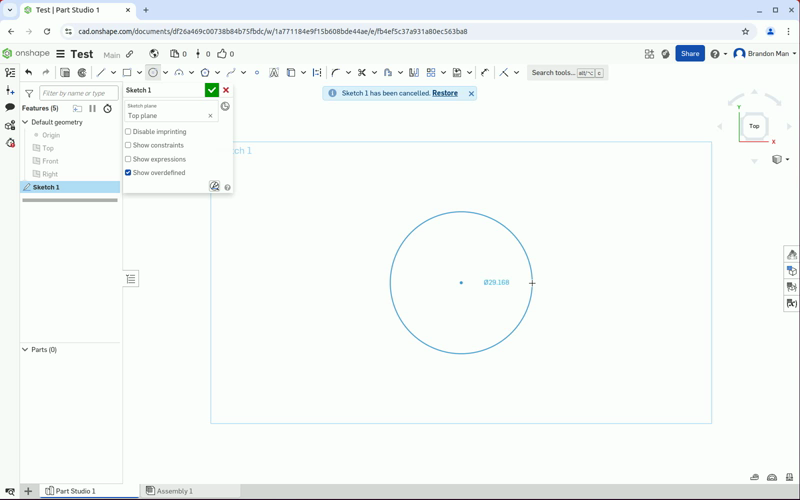
key(esc)
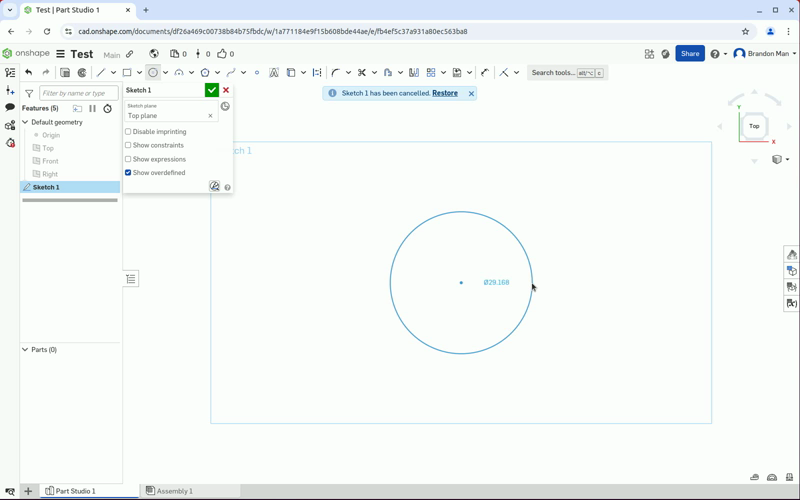
mouse_move(442, 314)
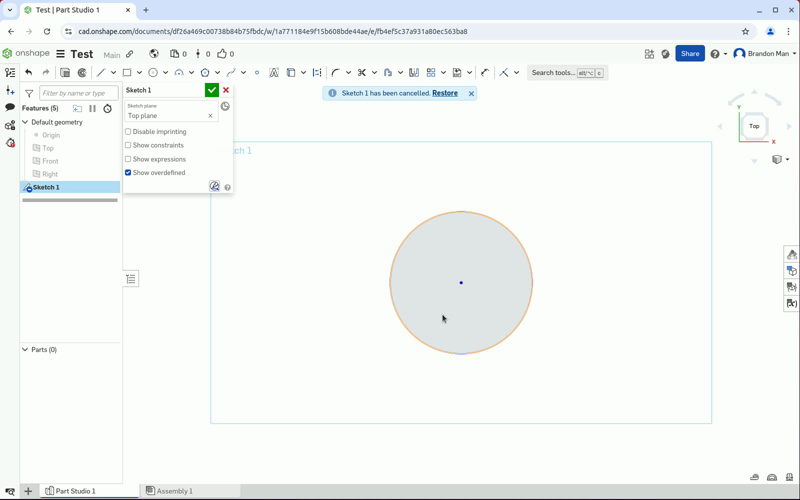
click(442, 314)
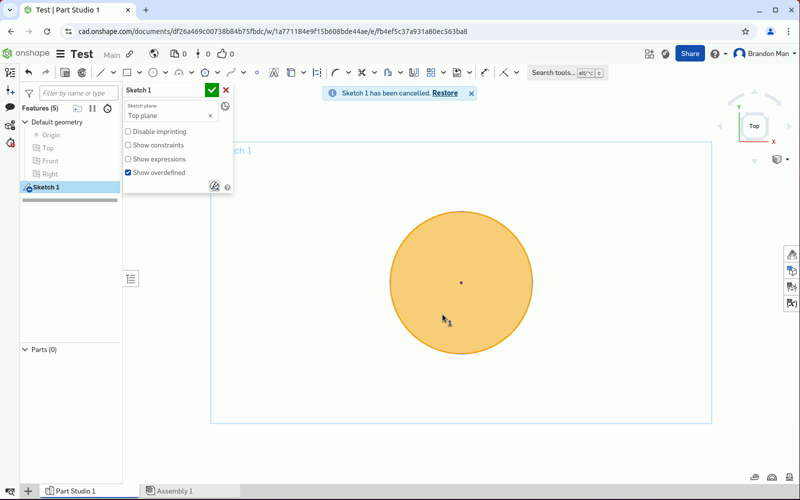
mouse_move(73, 352)
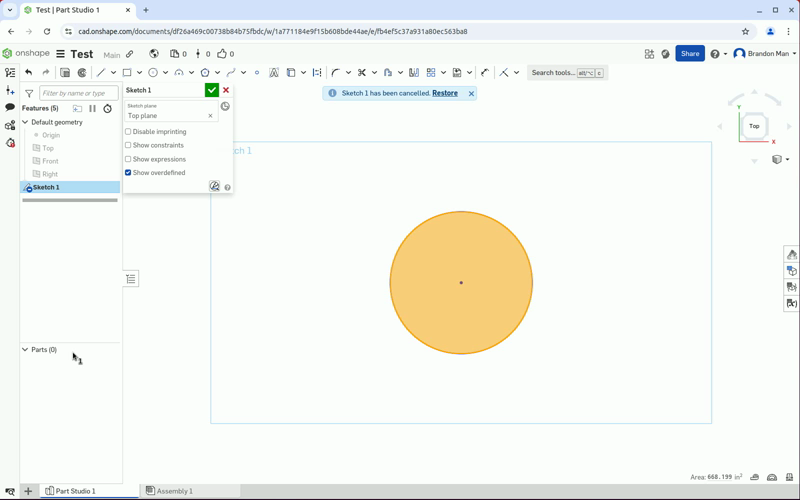
key(shift+y)
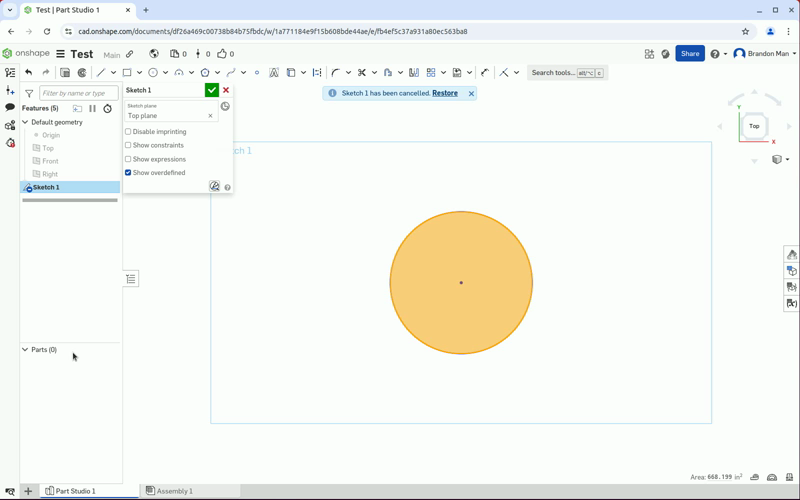
key(shift+e)
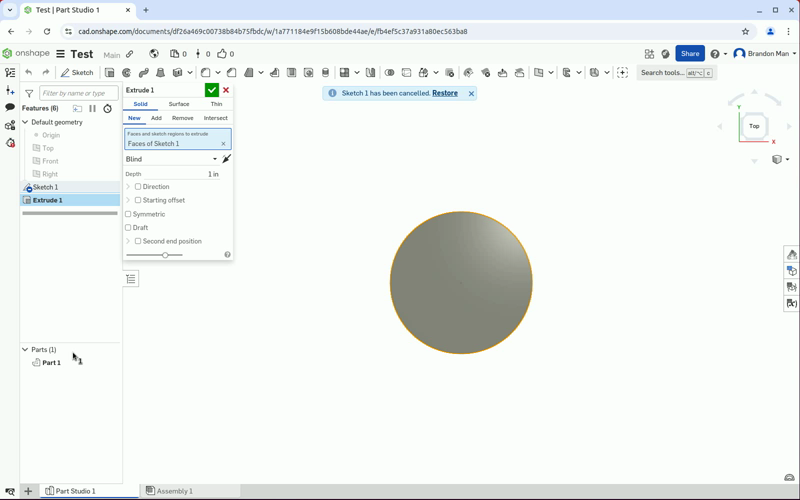
mouse_move(143, 106)
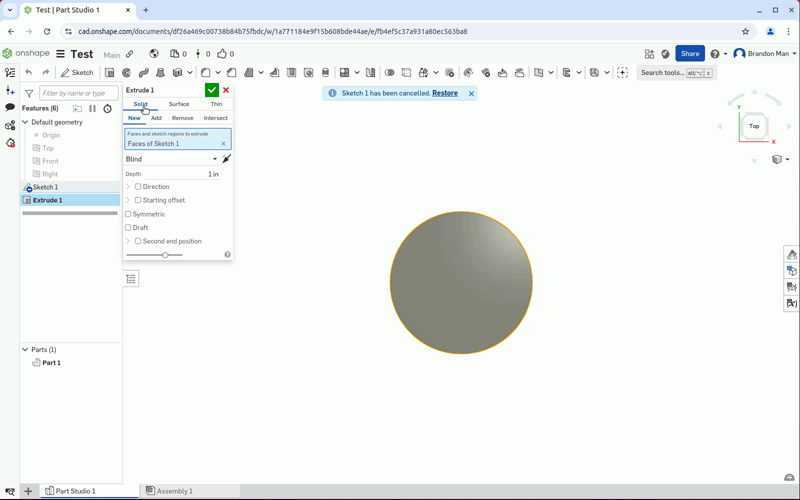
click(143, 106)
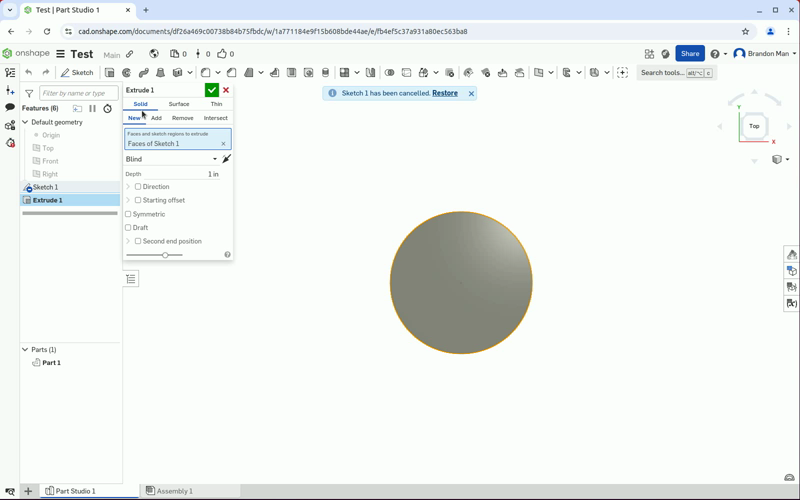
mouse_move(137, 120)
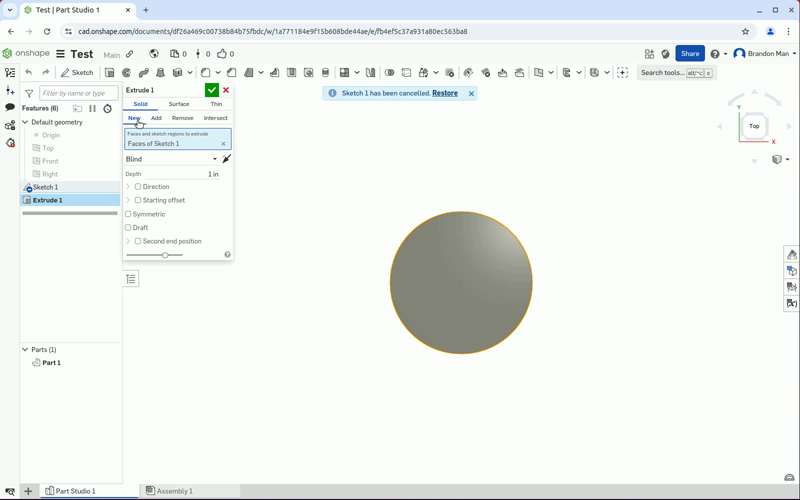
click(137, 120)
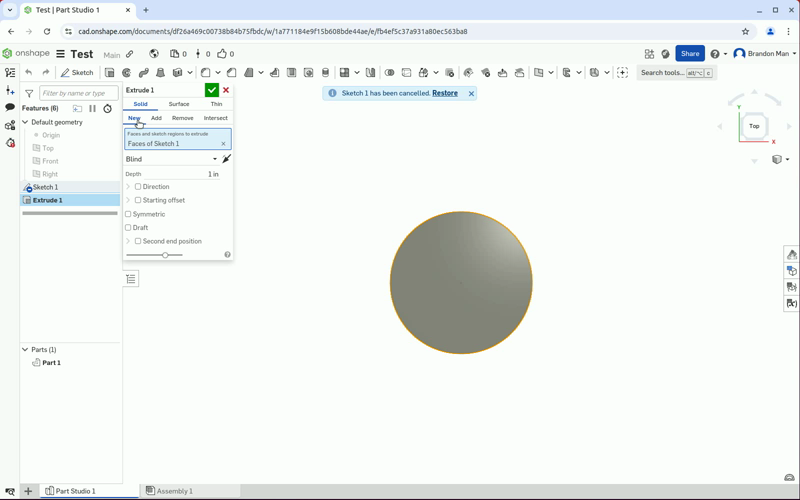
key(tab, 4)
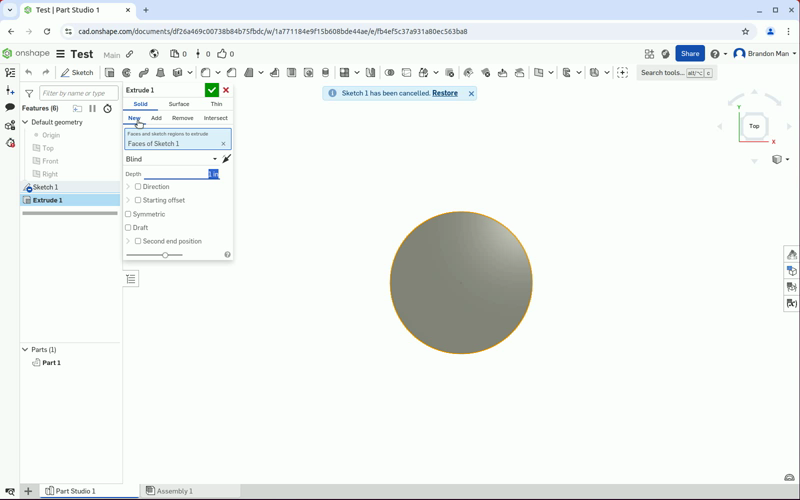
text(-17.331)
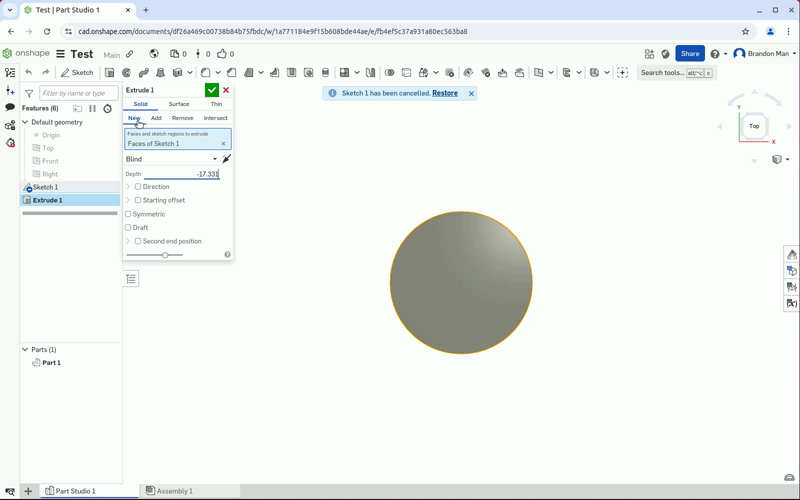
key(enter)
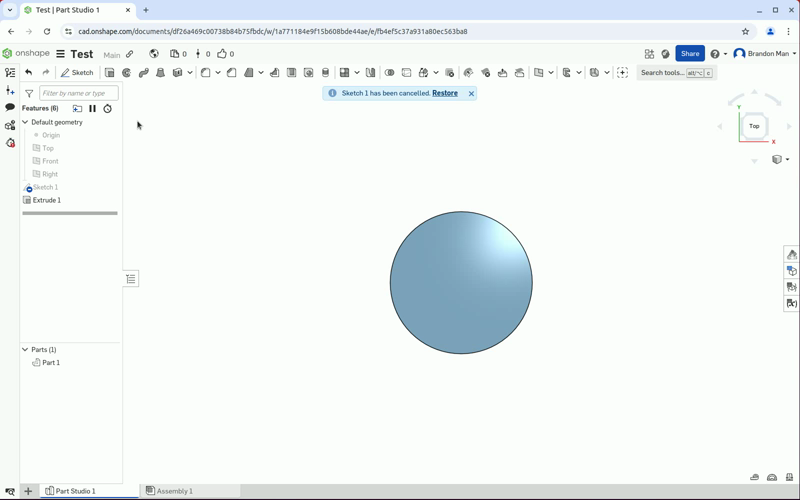
key(shift+h)
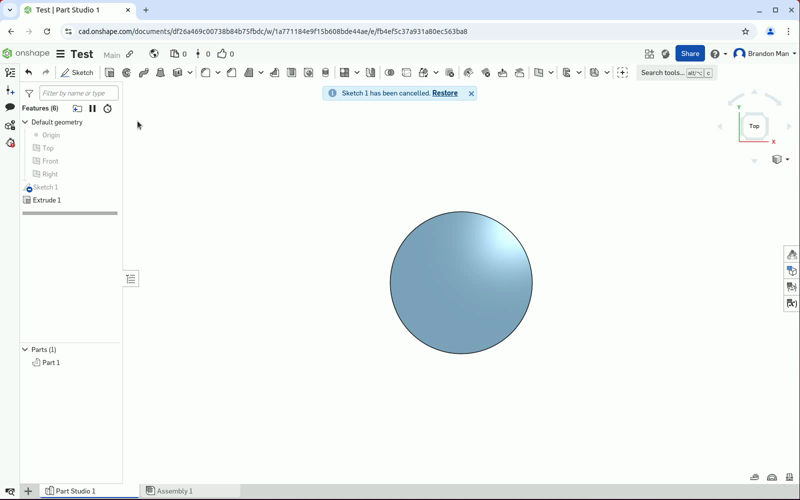
key(shift+h)
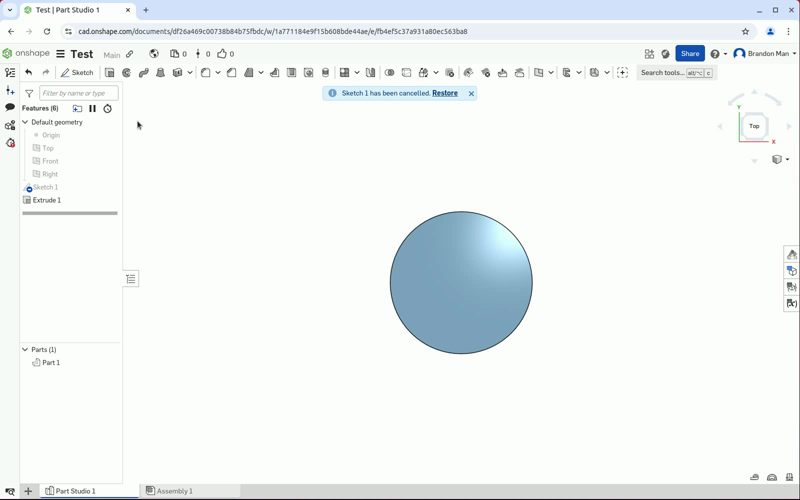
mouse_move(73, 189)
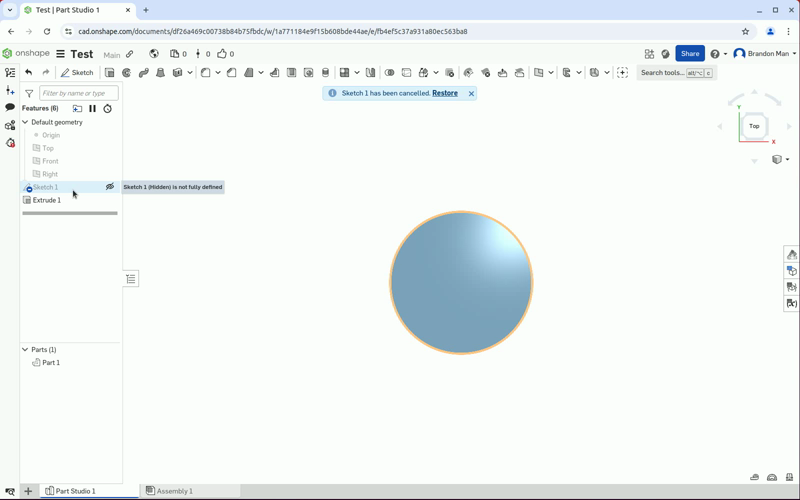
click(73, 189)
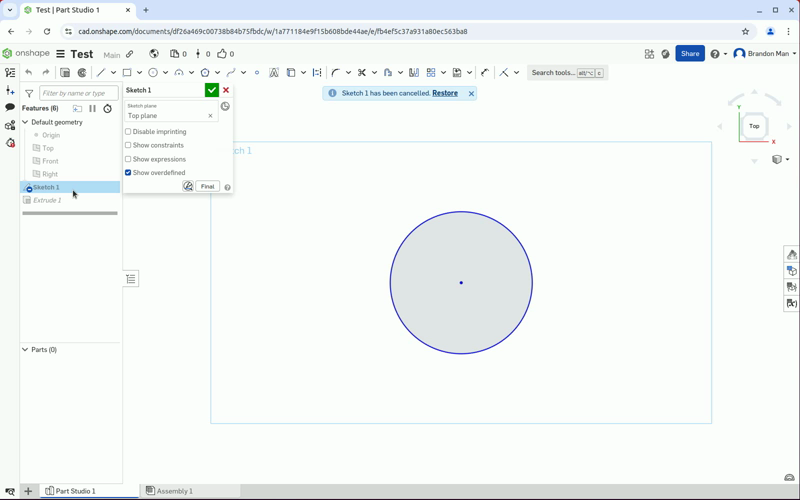
mouse_move(229, 92)
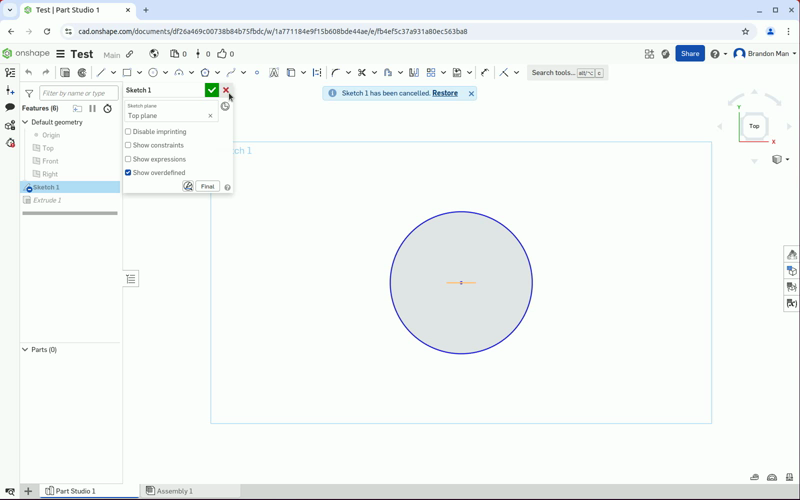
click(229, 92)
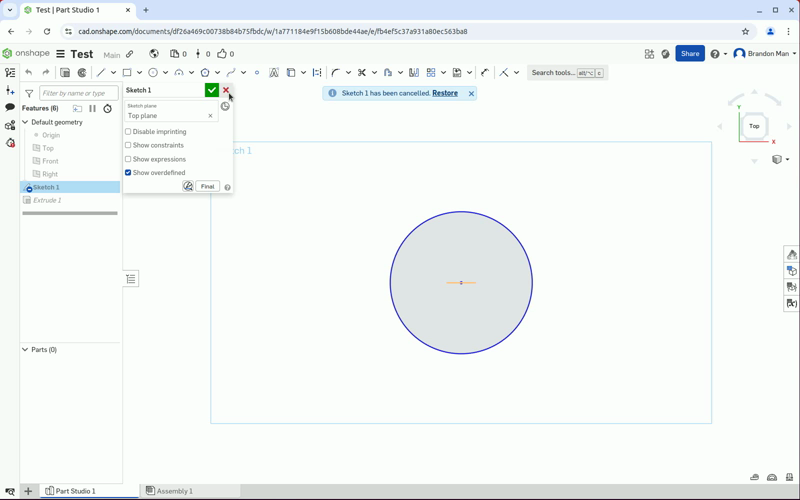
key(shift+s)
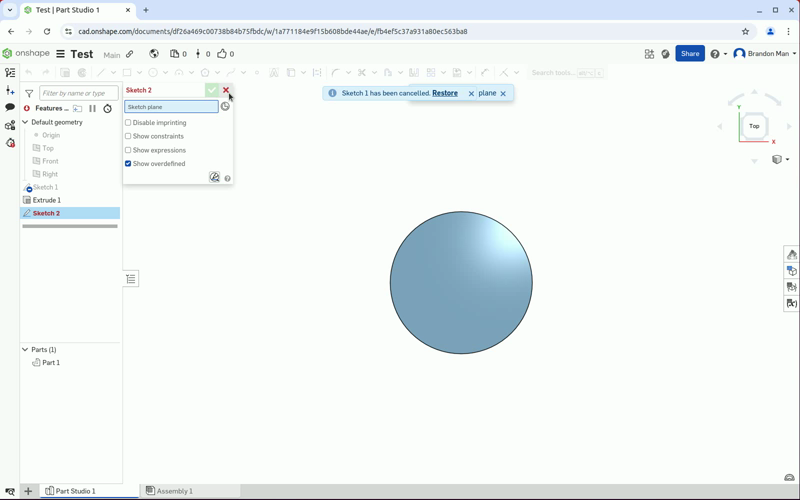
mouse_move(73, 150)
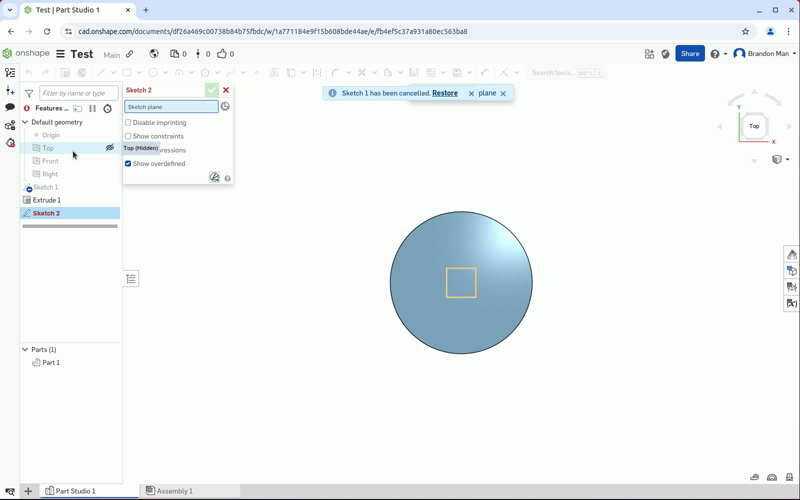
click(73, 150)
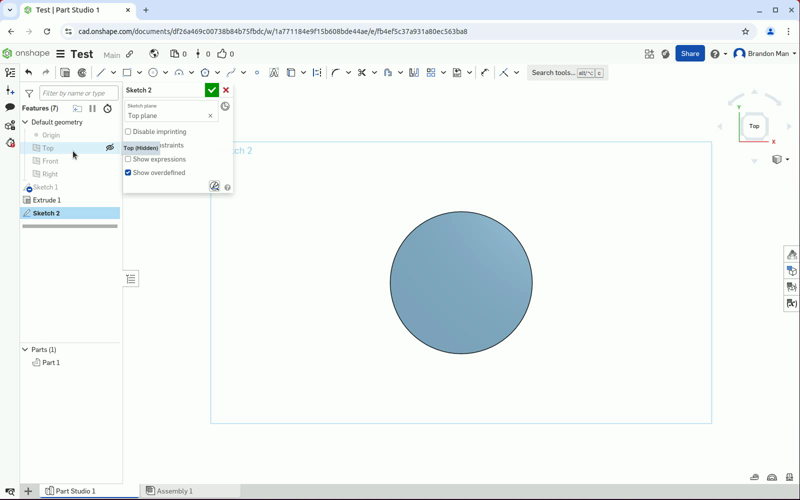
mouse_move(73, 352)
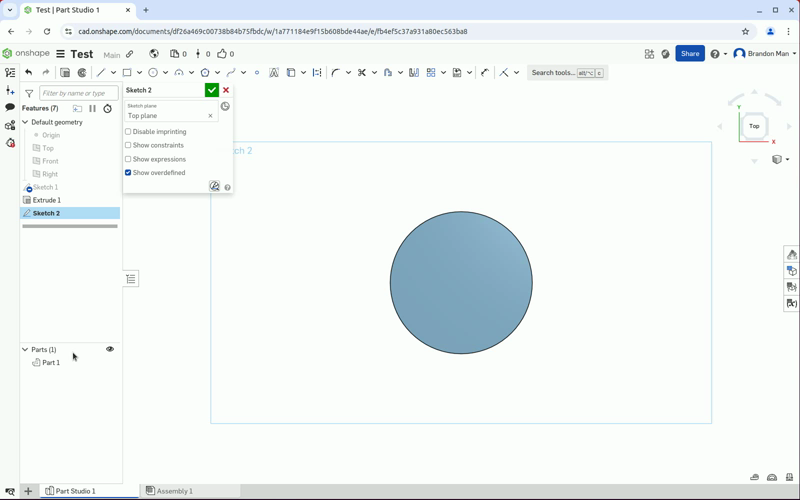
key(y)
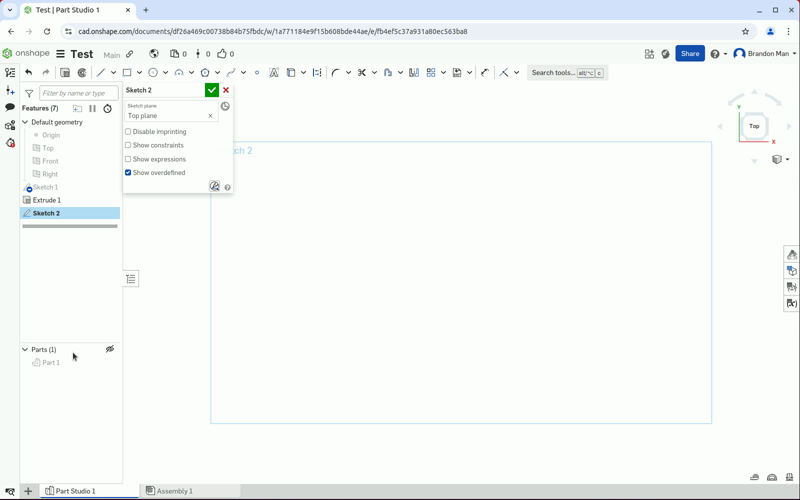
key(c)
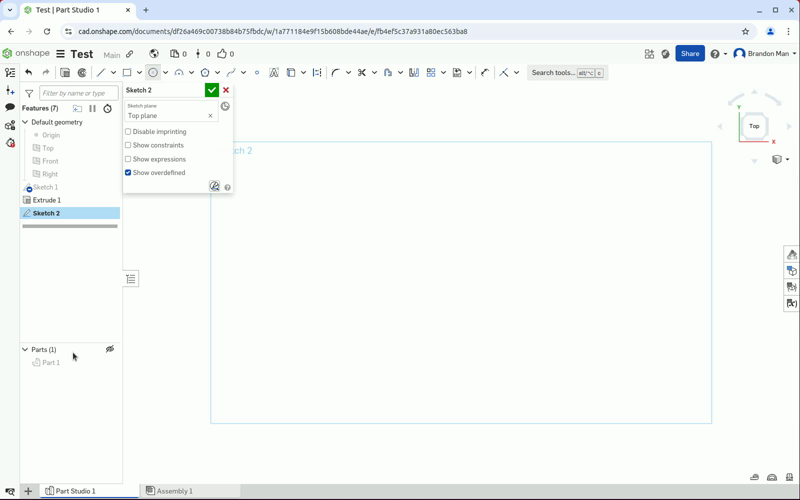
key_down(shift)
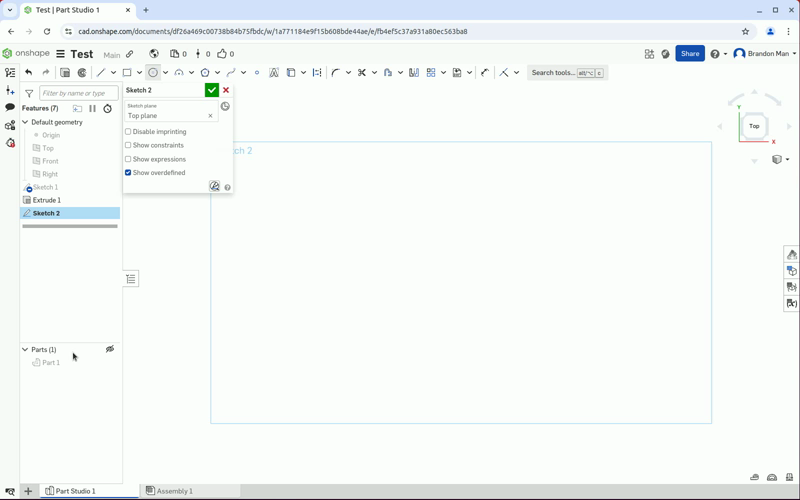
mouse_move(461, 282)
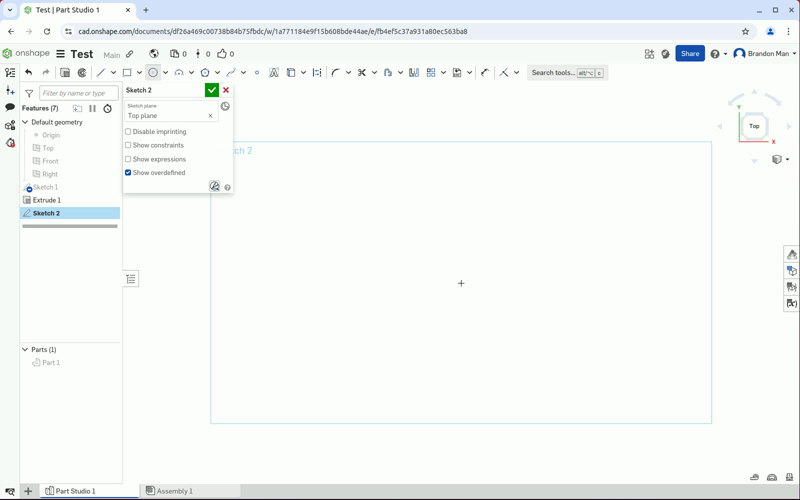
click(461, 282)
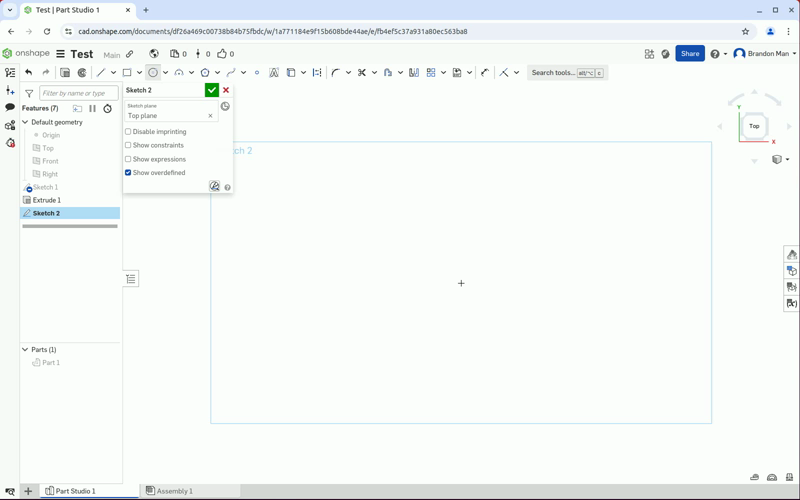
key_up(shift)
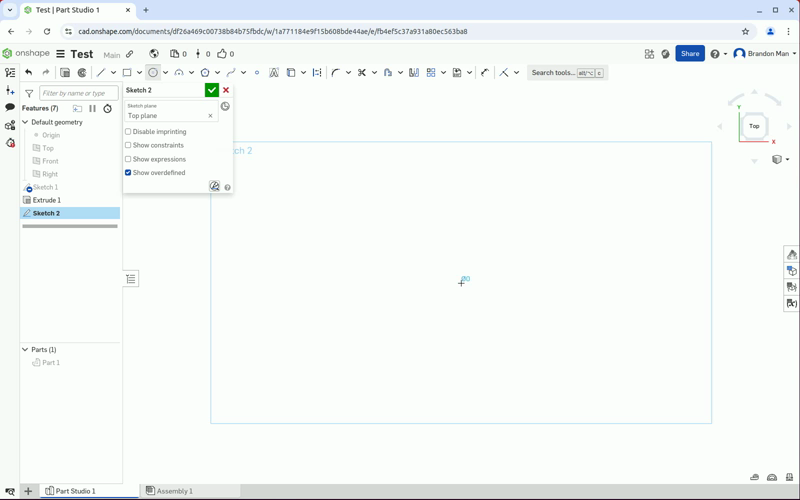
mouse_move(490, 282)
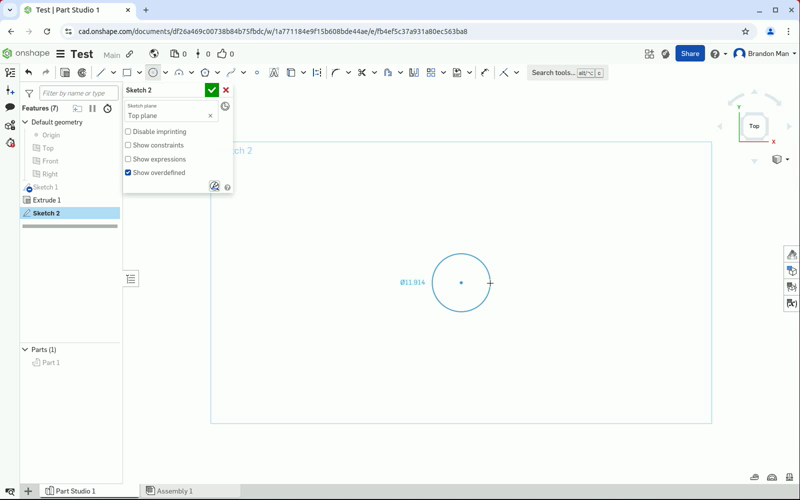
click(490, 282)
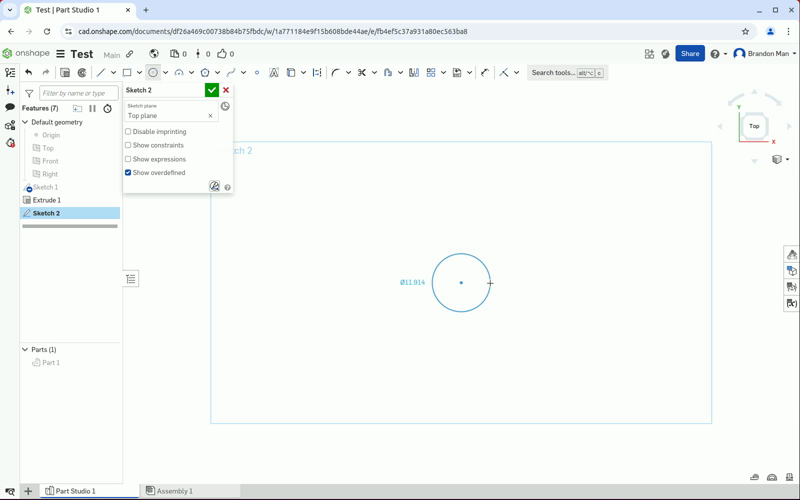
key(esc)
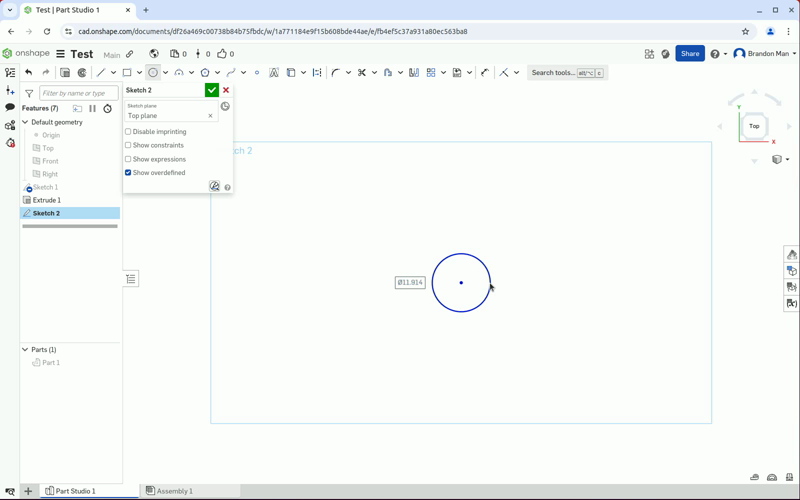
mouse_move(461, 275)
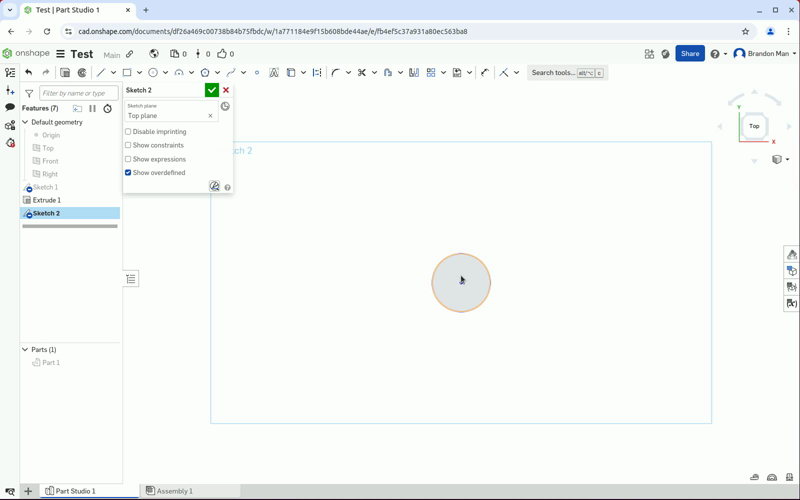
click(461, 275)
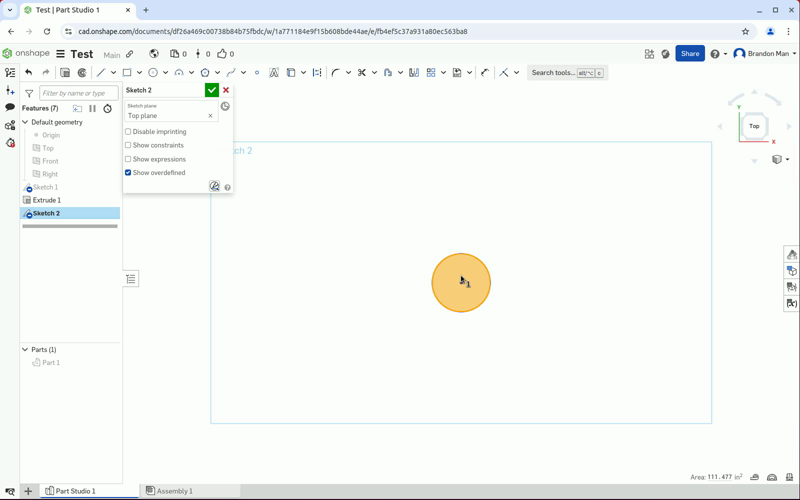
mouse_move(73, 352)
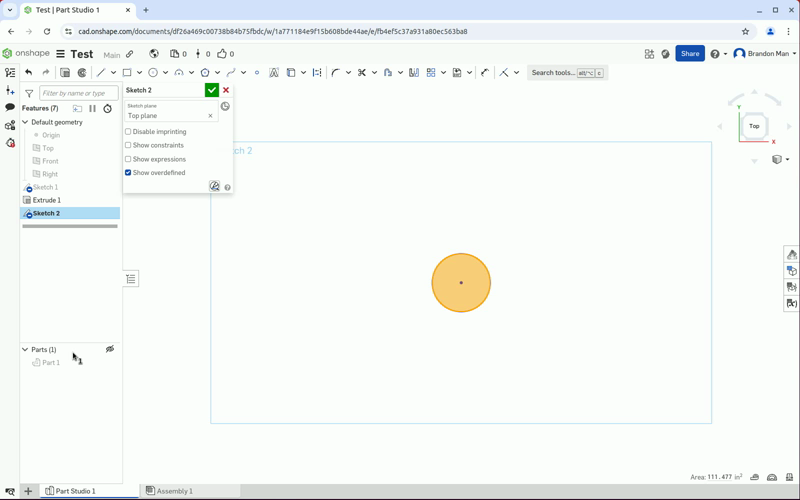
key(shift+y)
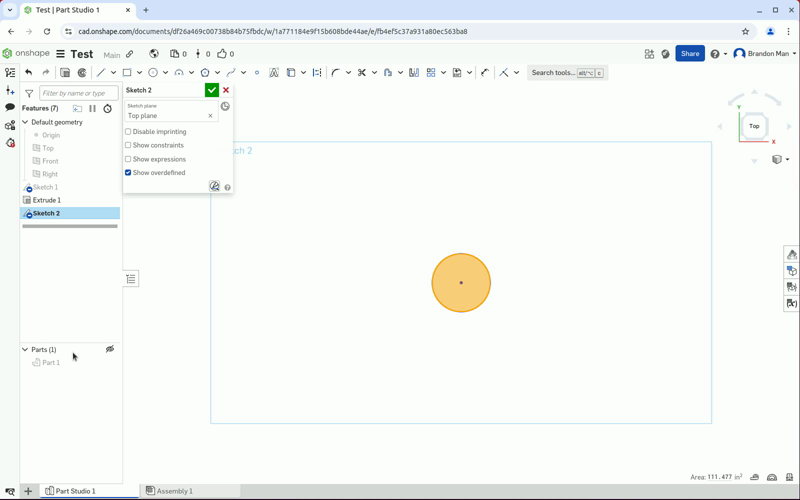
key(shift+e)
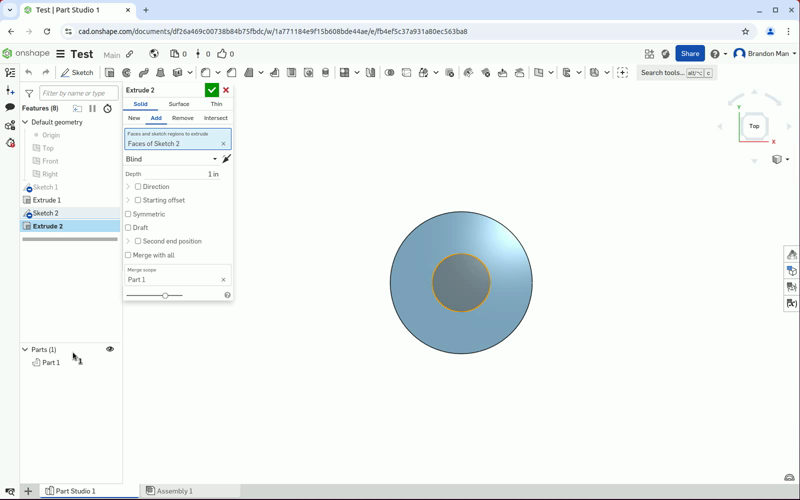
mouse_move(143, 106)
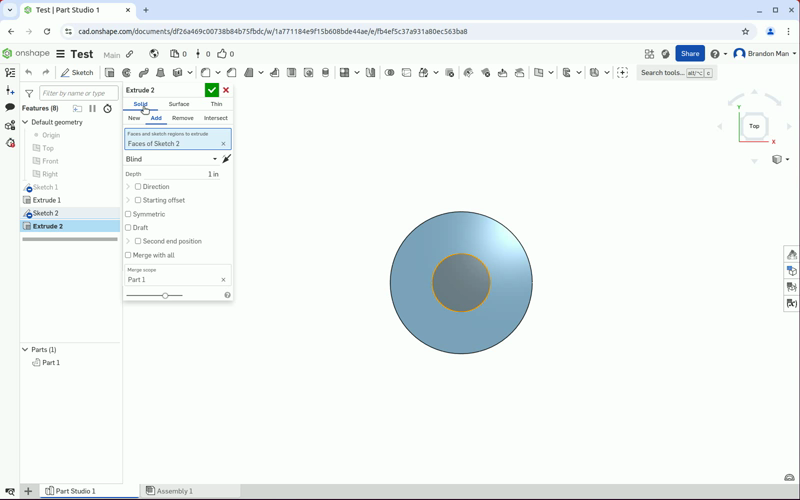
click(143, 106)
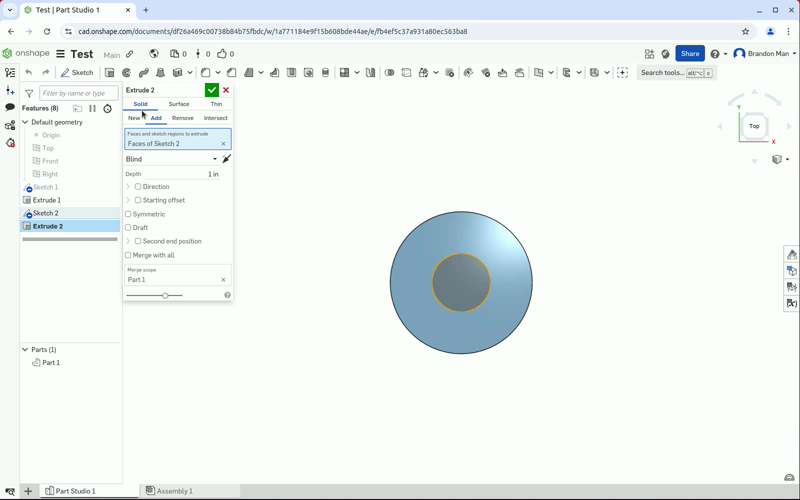
mouse_move(137, 120)
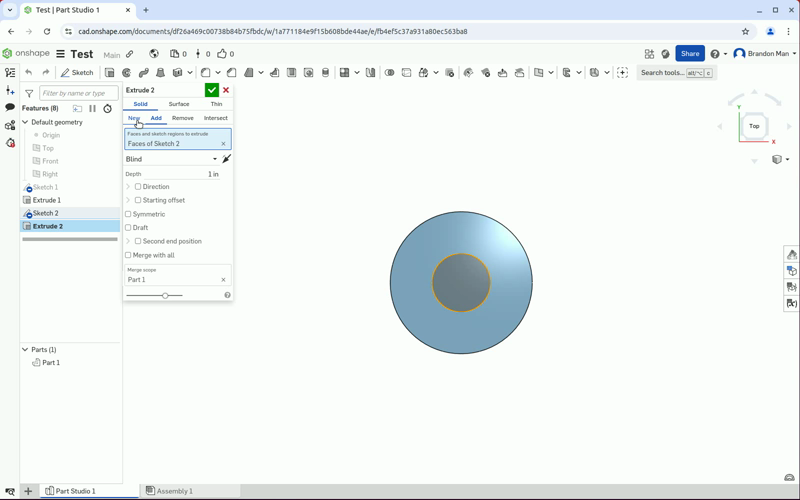
click(137, 120)
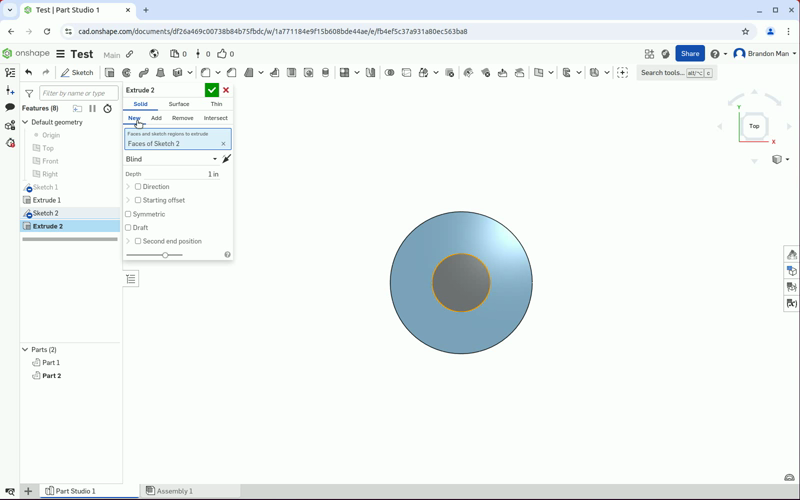
key(tab, 4)
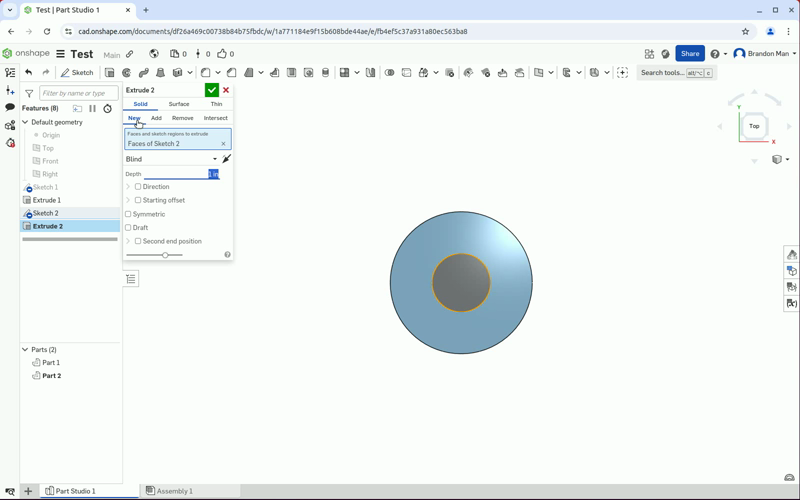
text(23.108)
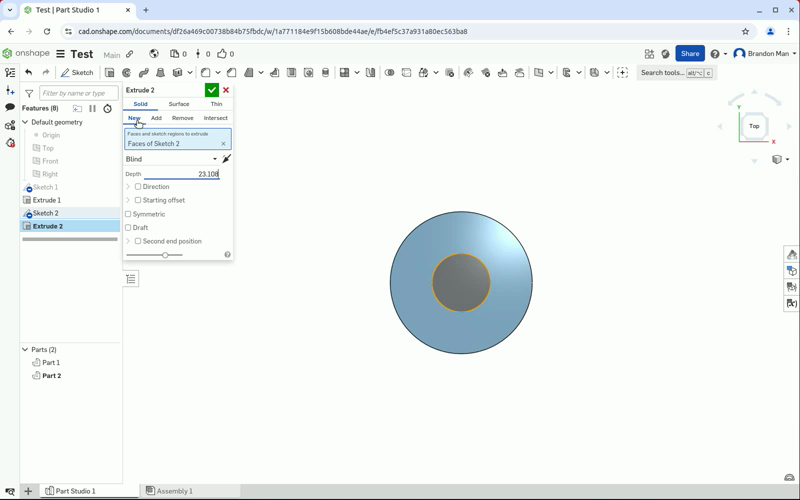
key(enter)
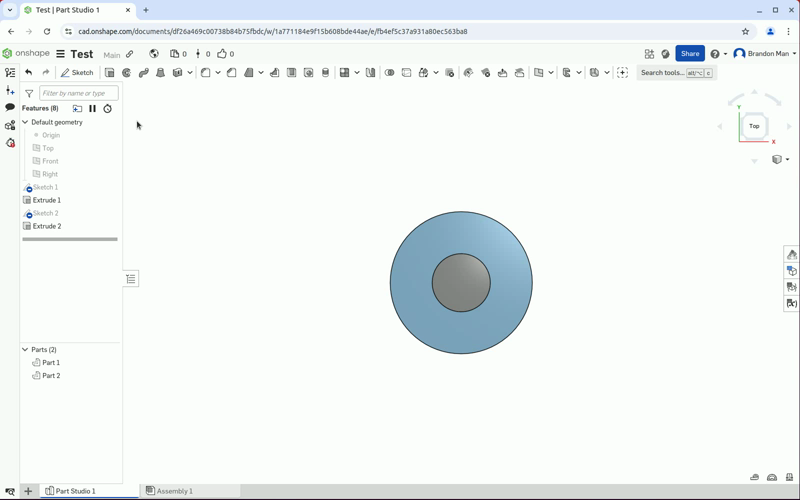
key(shift+h)
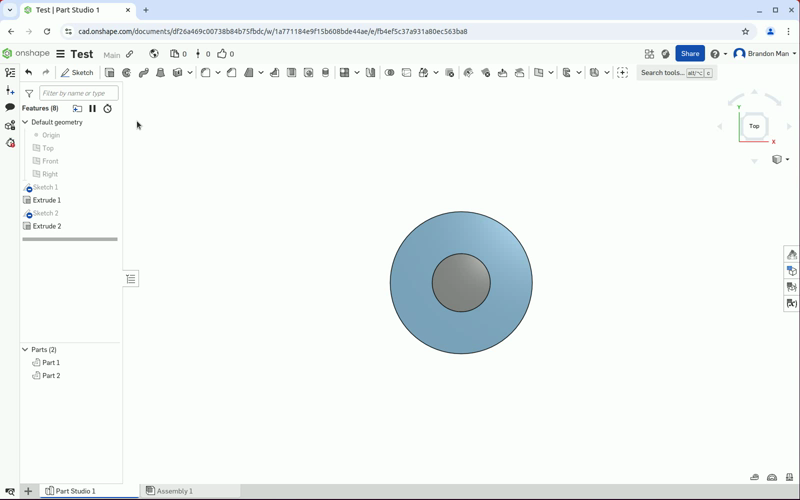
key(shift+h)
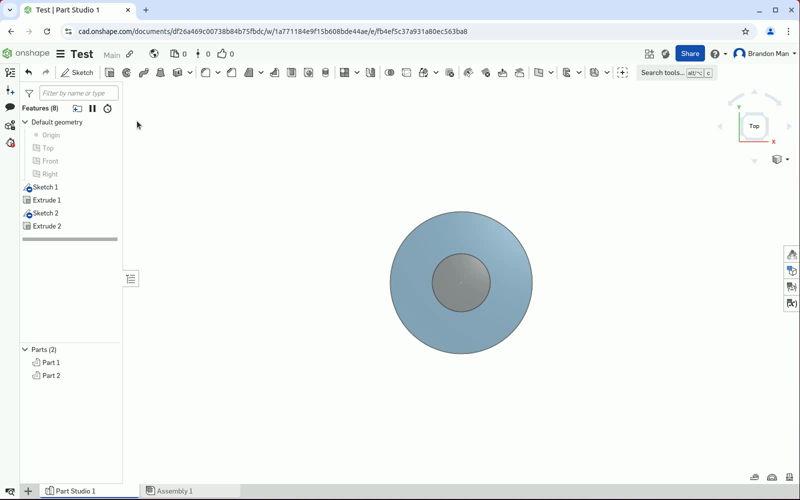
key(shift+7)
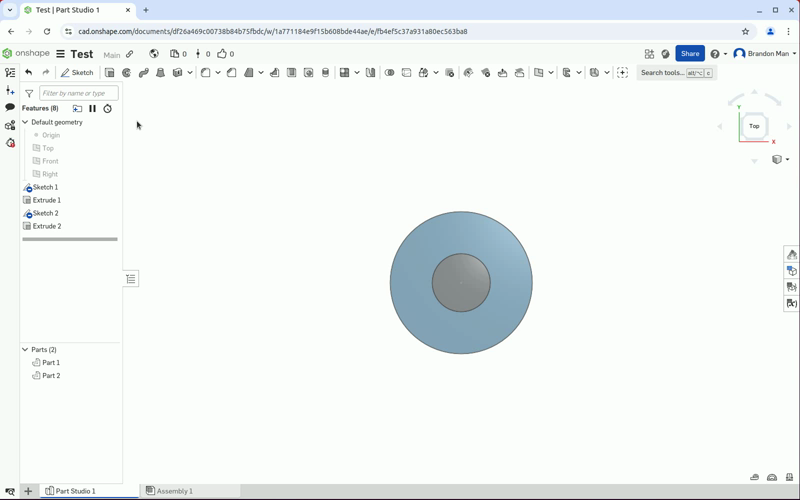
key(up, 3)
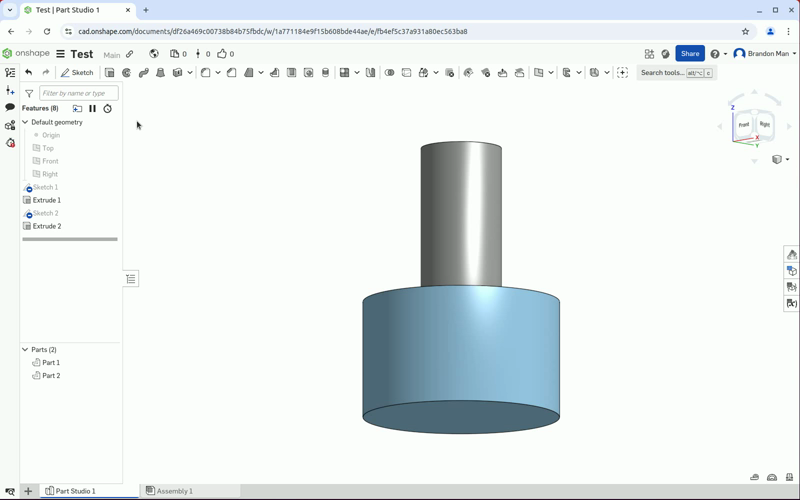
key(left, 3)
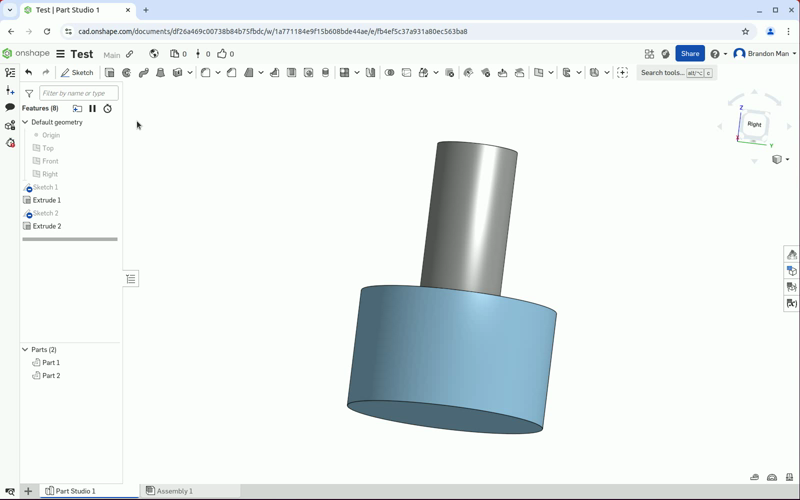
key(right, 3)
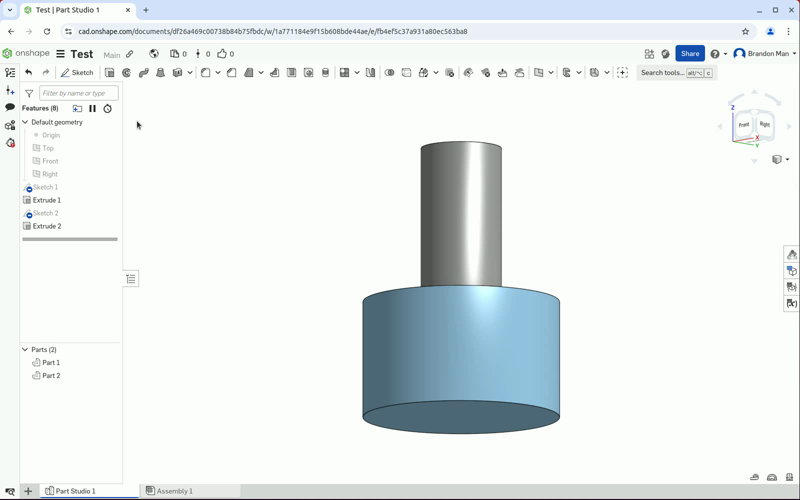
key(down, 3)
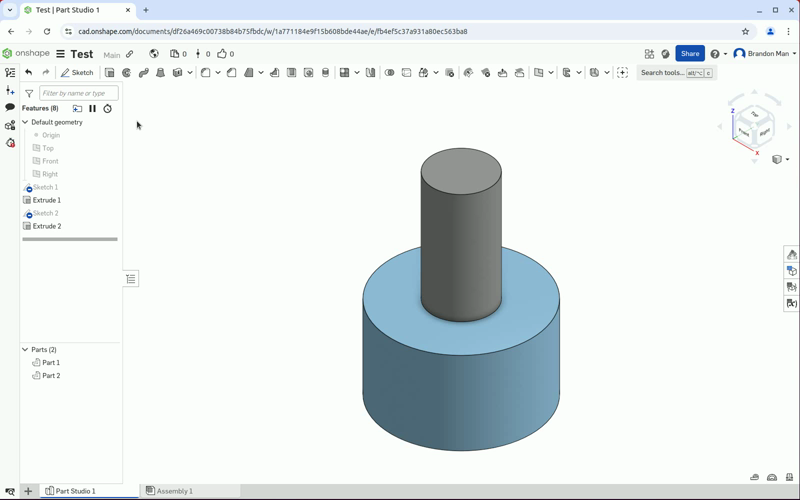
mouse_move(73, 189)
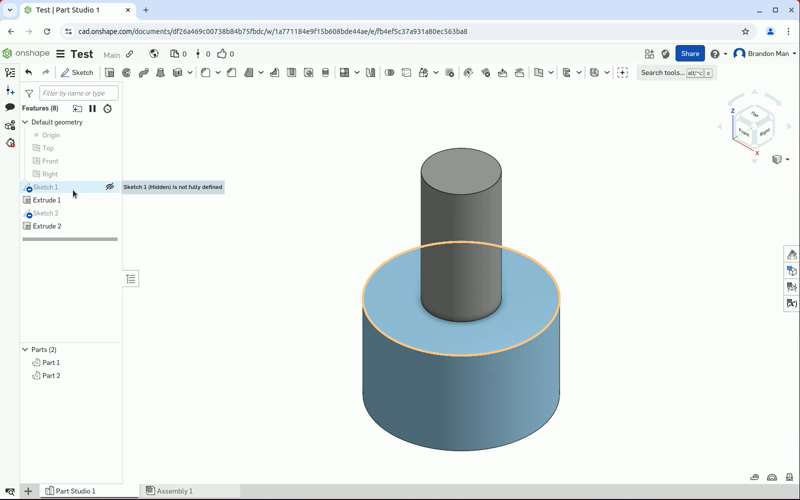
click(73, 189)